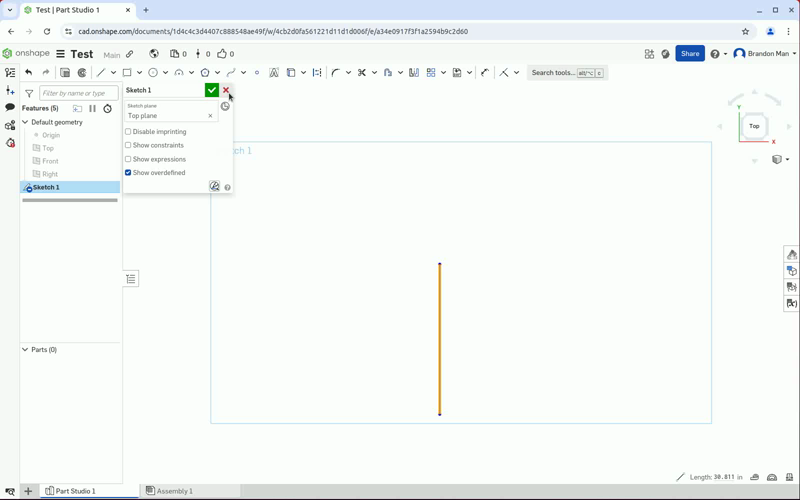
key(shift+h)
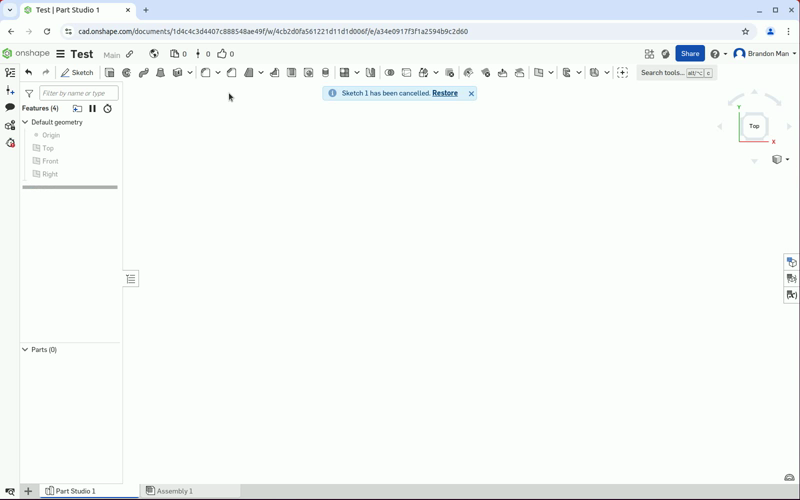
mouse_move(73, 352)
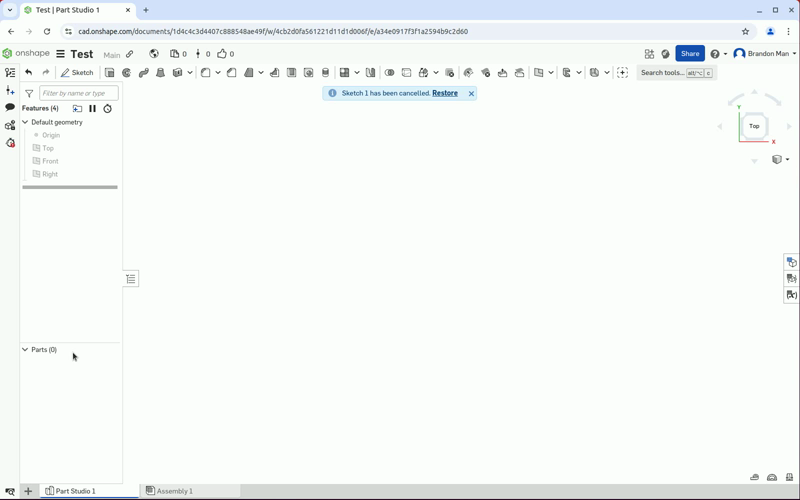
key(y)
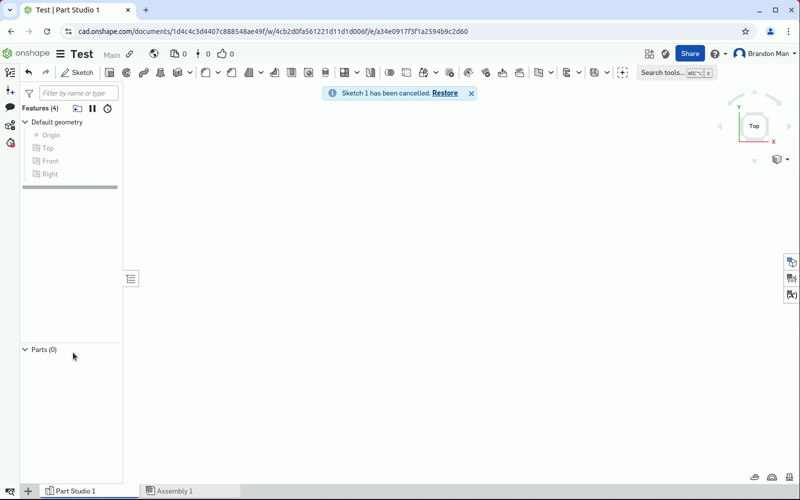
key(shift+p)
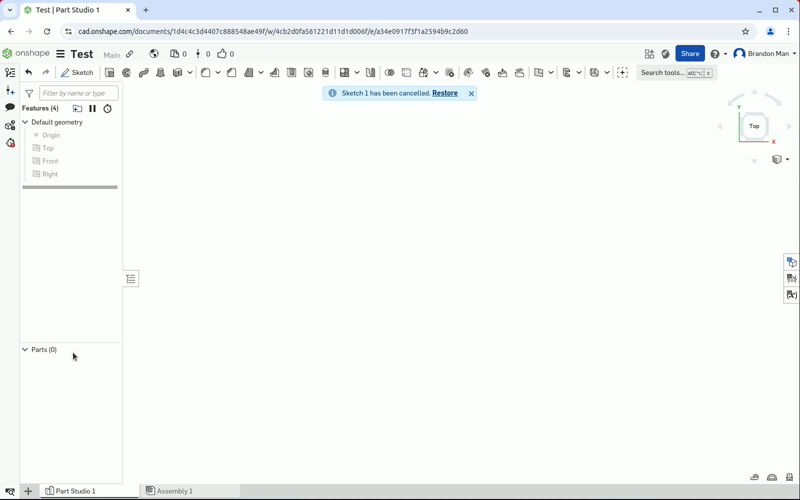
key(space)
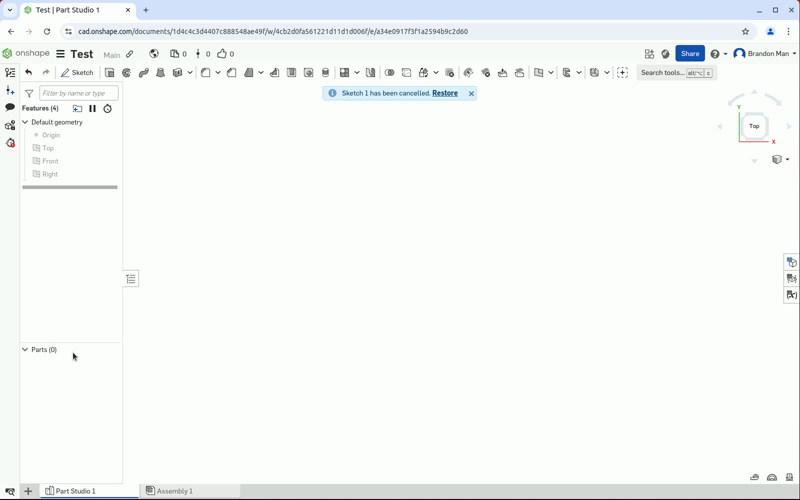
key_down(shift)
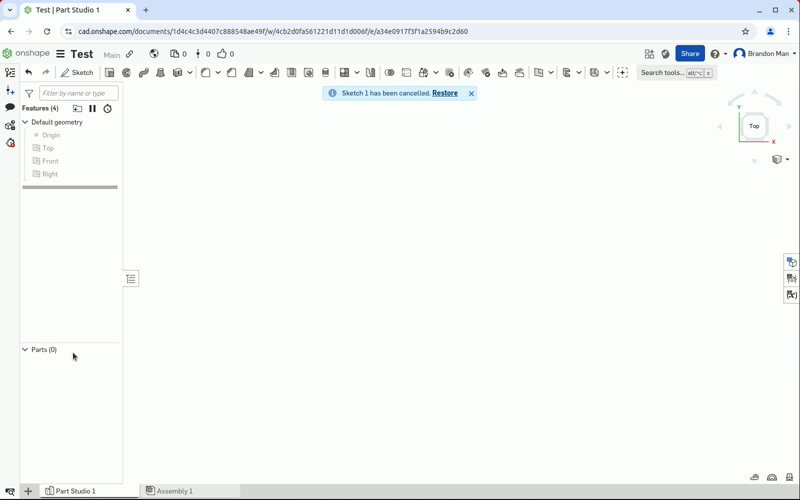
key(up)
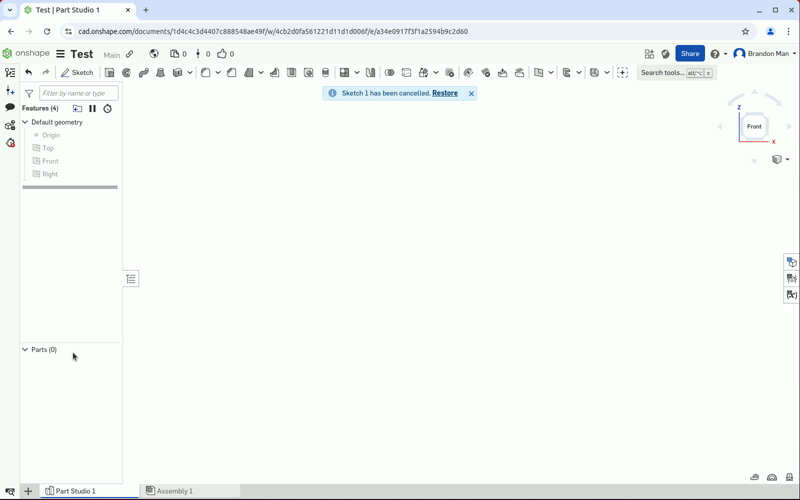
key_up(shift)
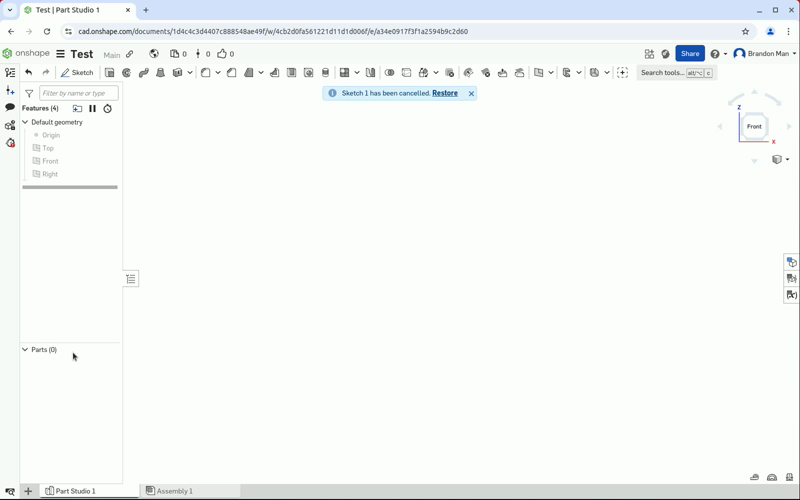
mouse_move(73, 352)
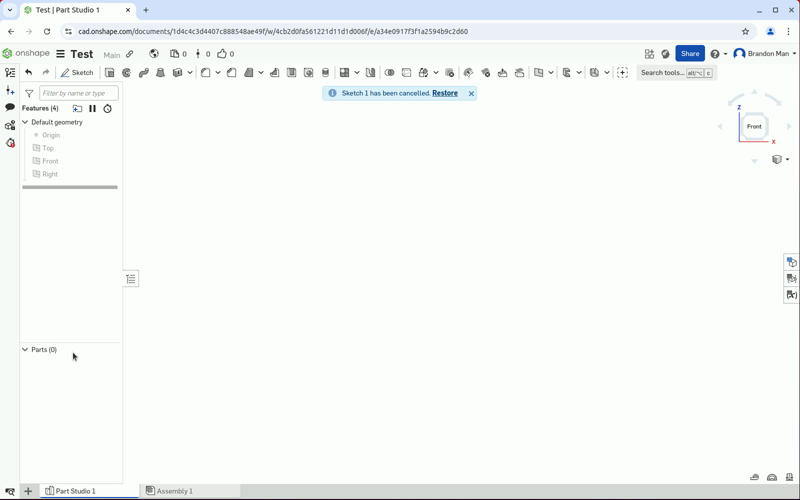
key(shift+y)
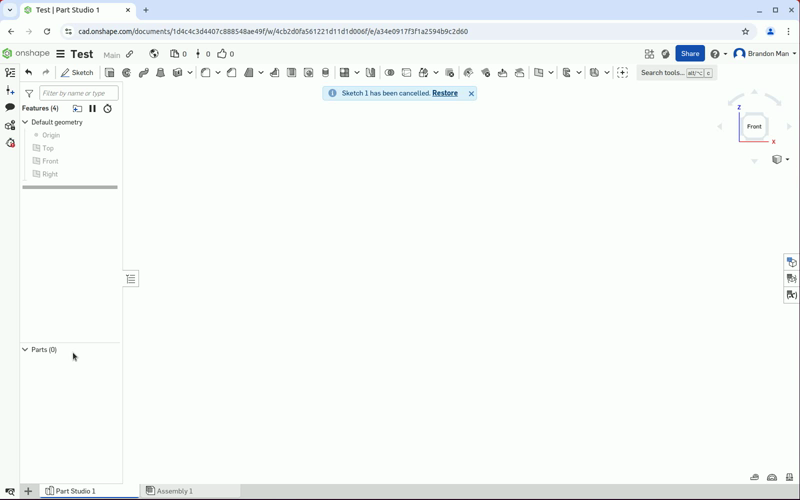
key(shift+s)
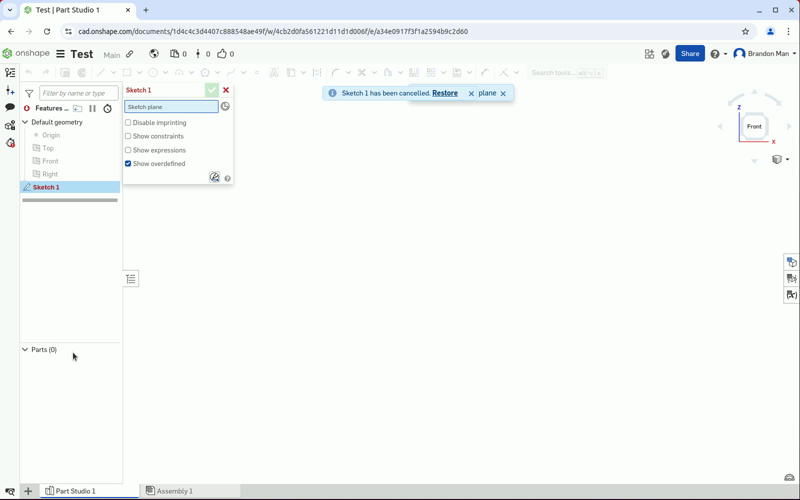
mouse_move(73, 163)
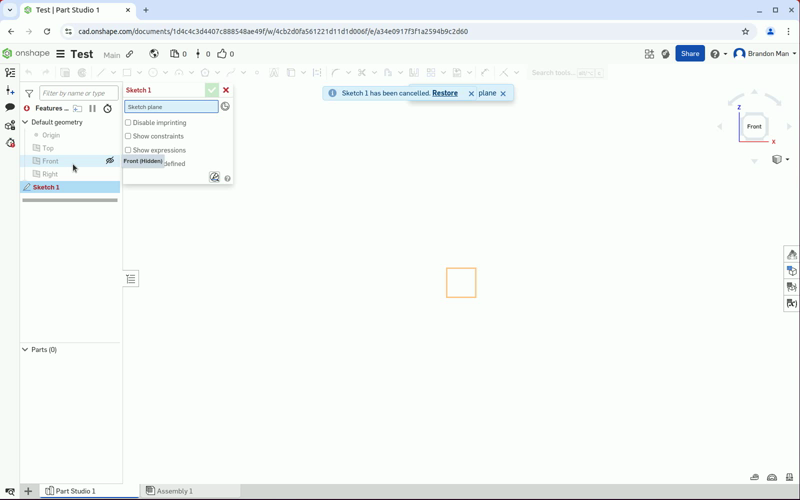
click(73, 163)
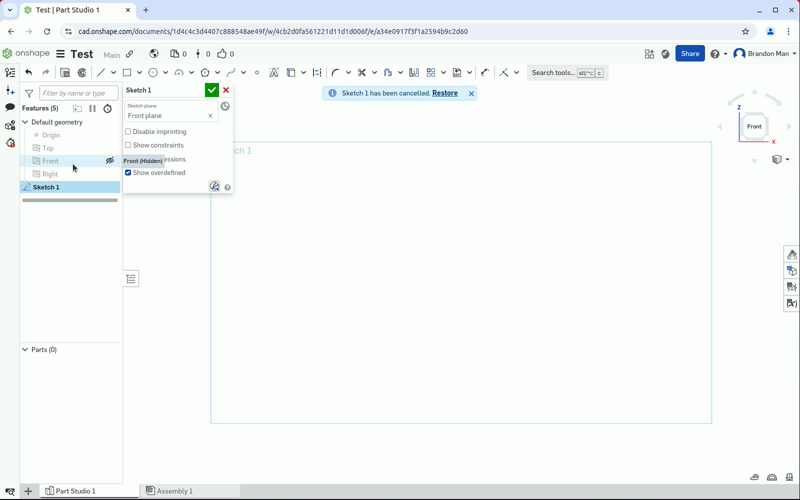
mouse_move(73, 352)
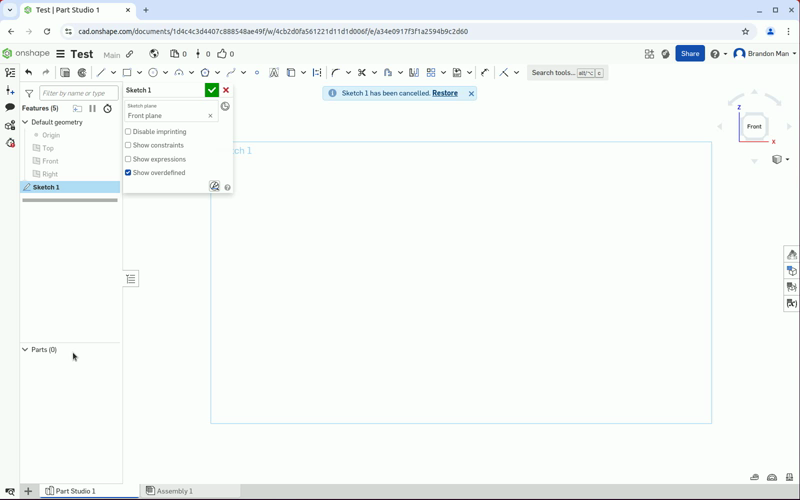
key(y)
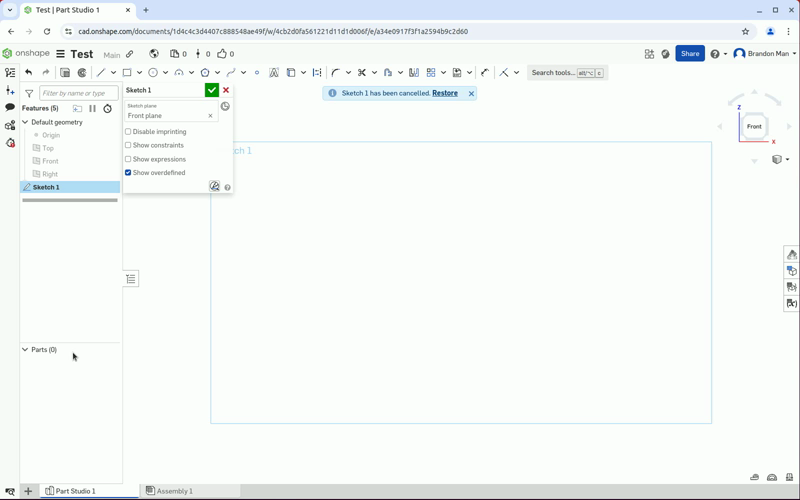
key(c)
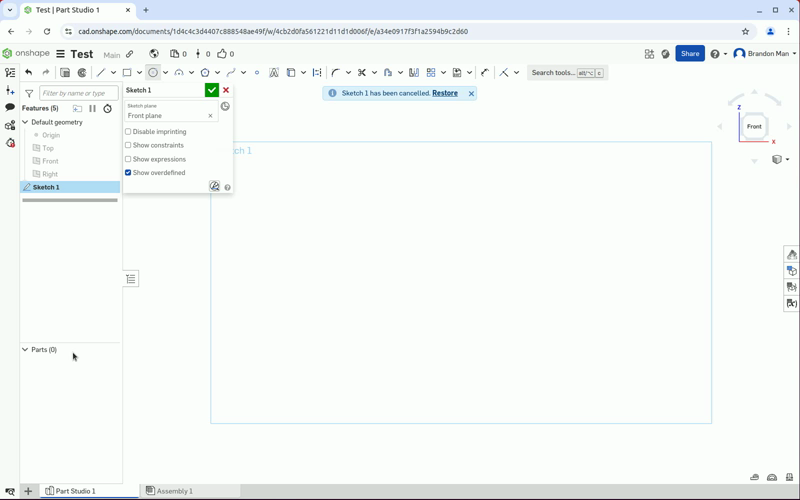
key_down(shift)
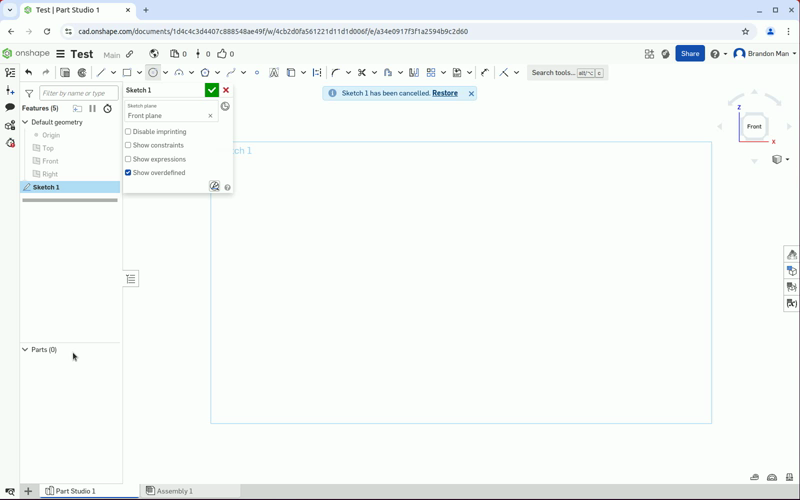
mouse_move(424, 282)
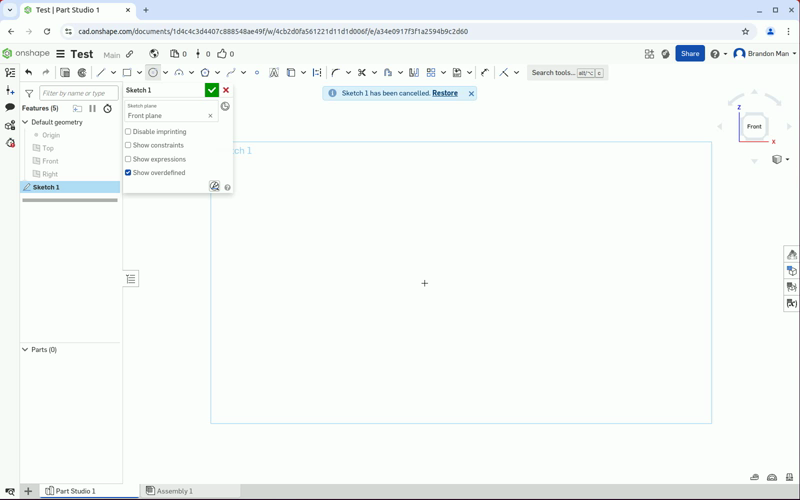
click(424, 282)
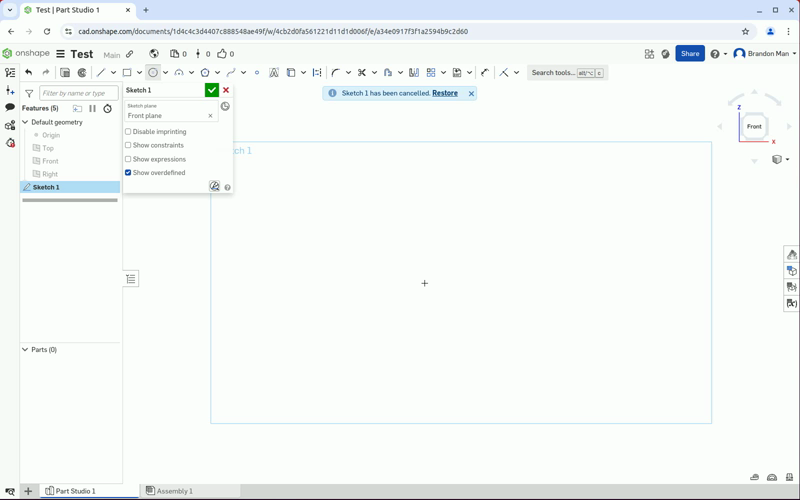
key_up(shift)
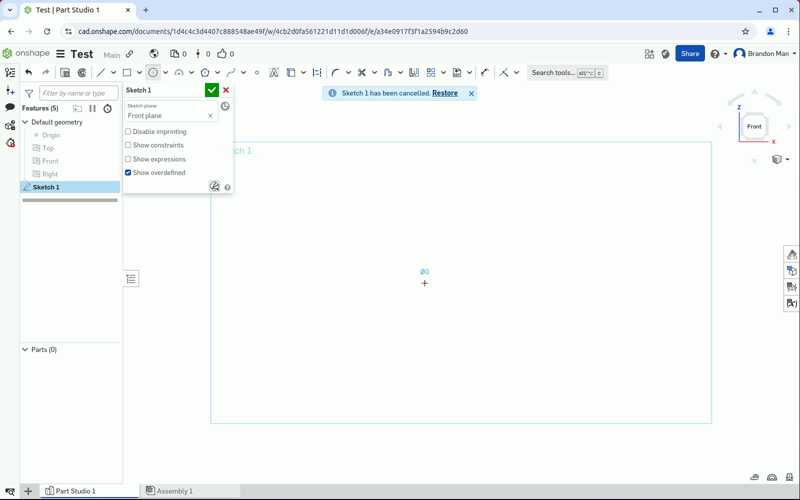
mouse_move(471, 282)
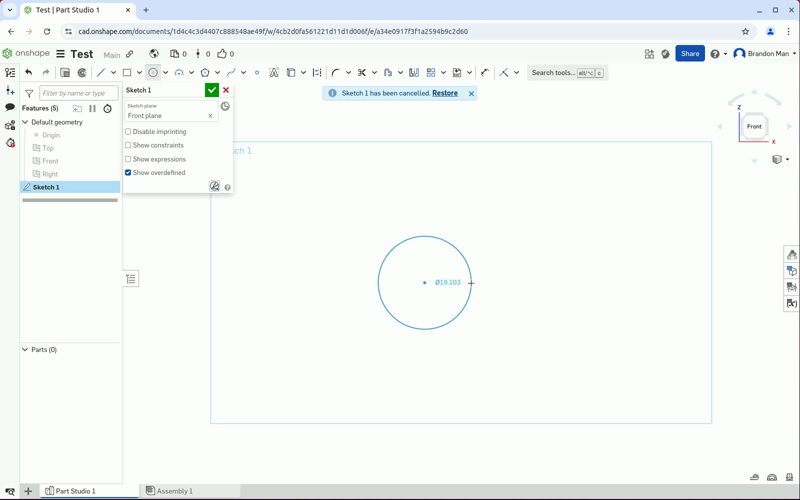
click(471, 282)
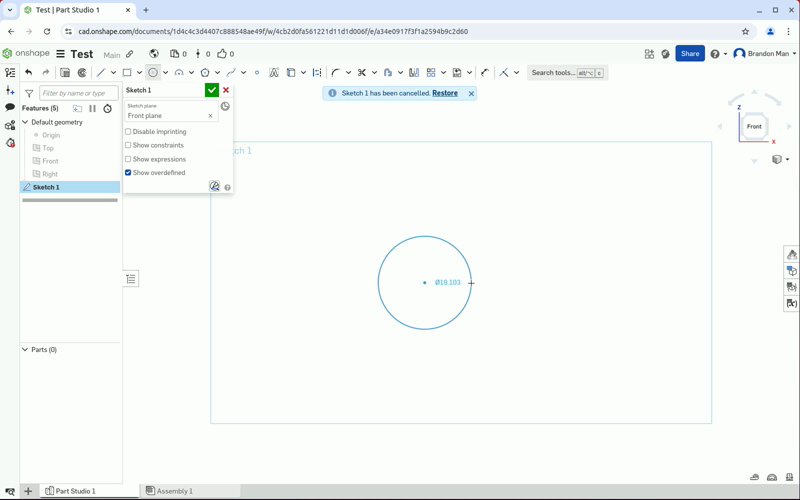
key(esc)
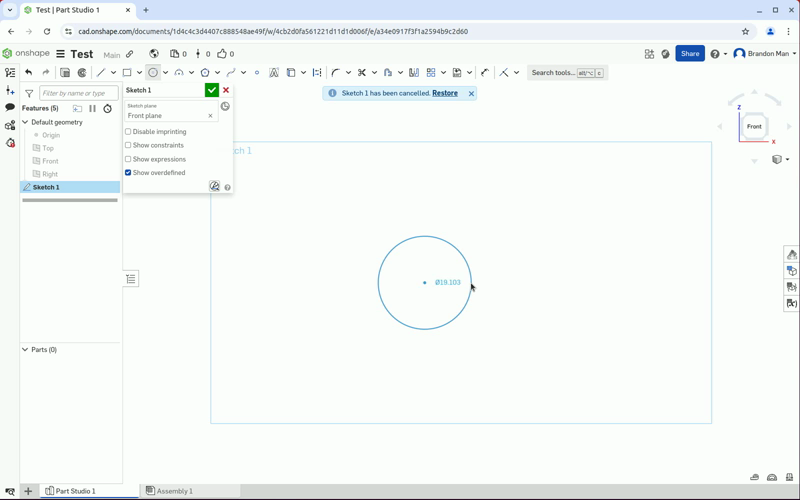
key(c)
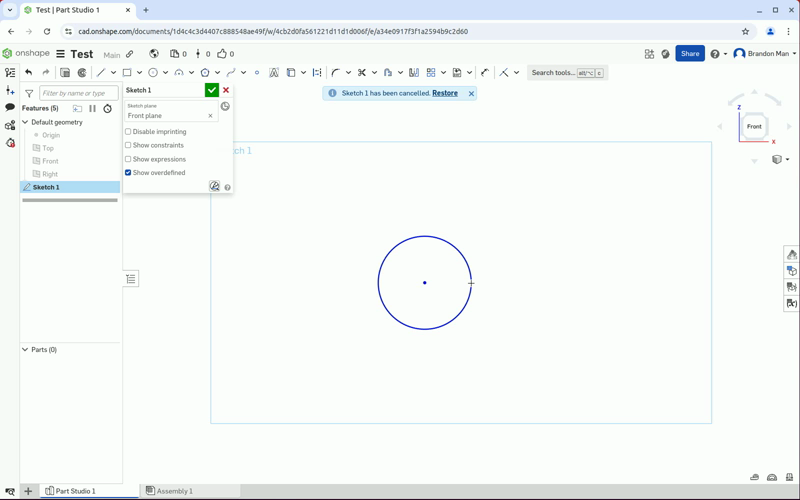
key_down(shift)
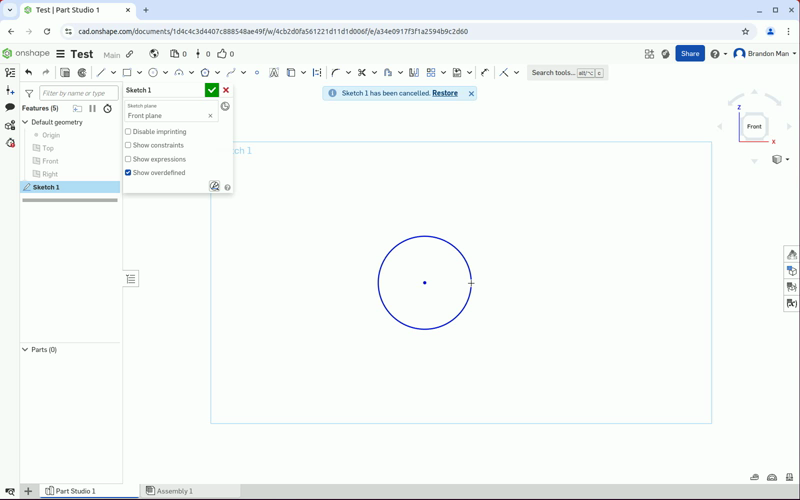
mouse_move(424, 282)
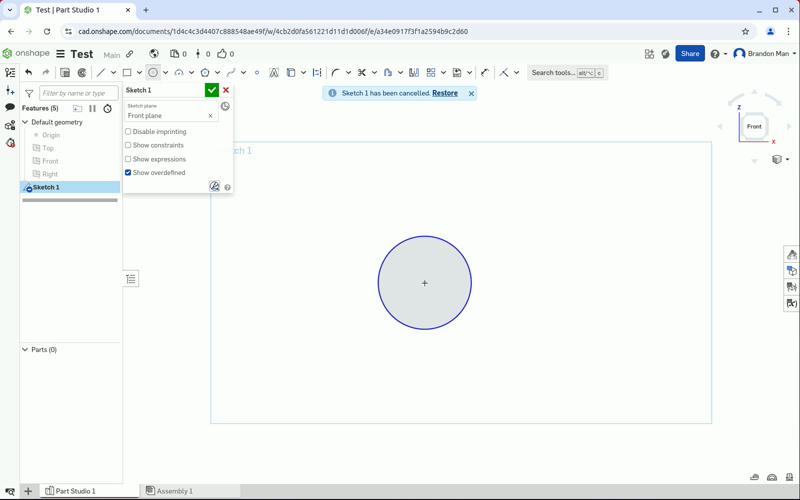
click(424, 282)
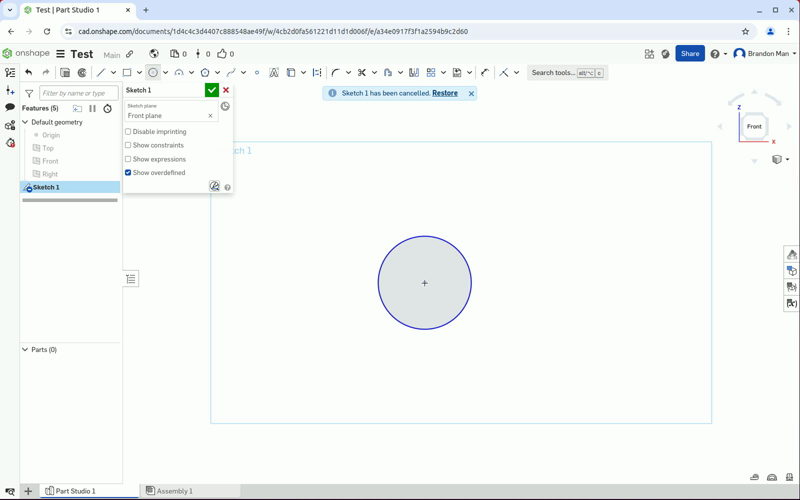
key_up(shift)
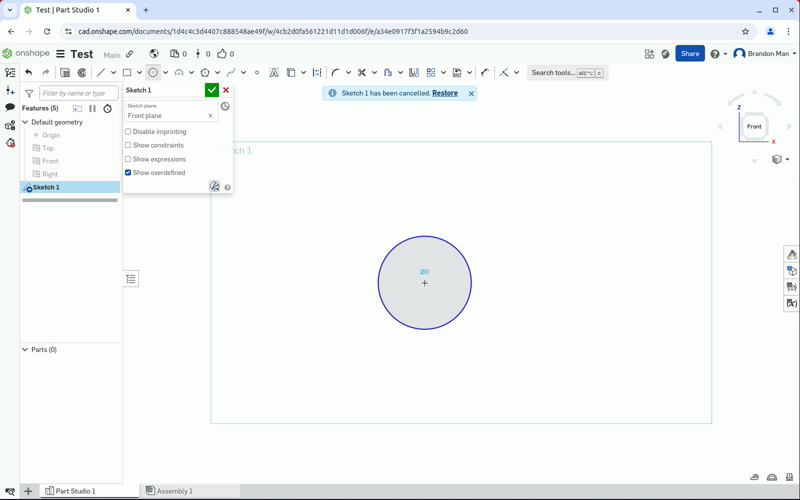
mouse_move(455, 282)
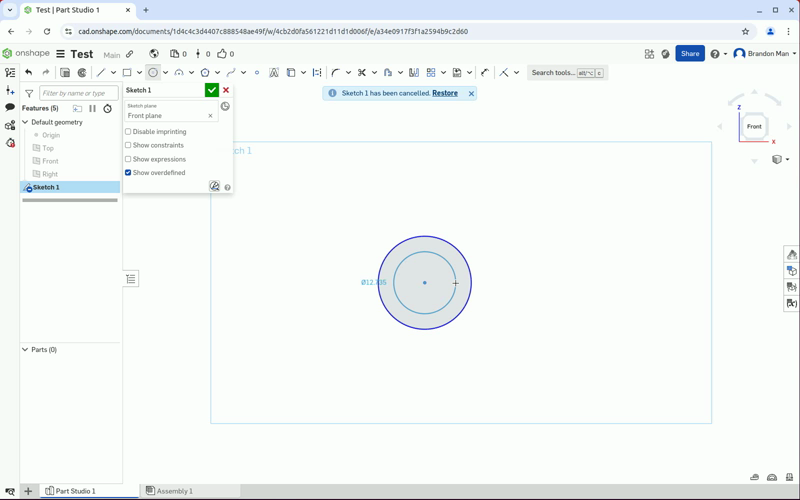
click(455, 282)
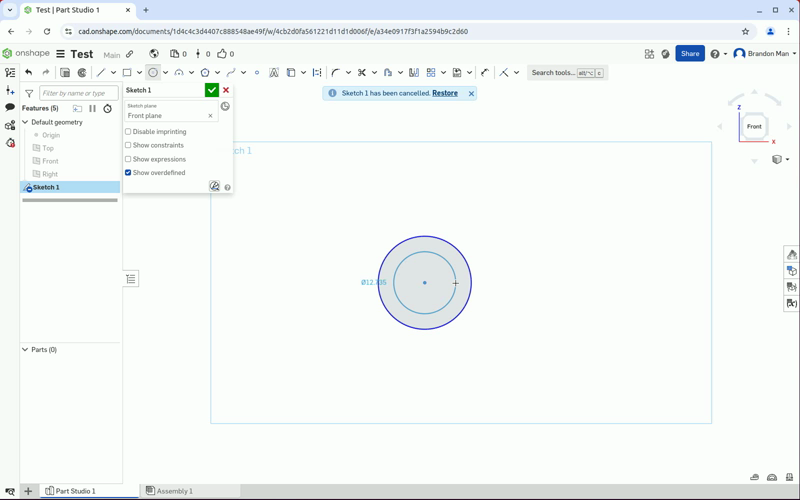
key(esc)
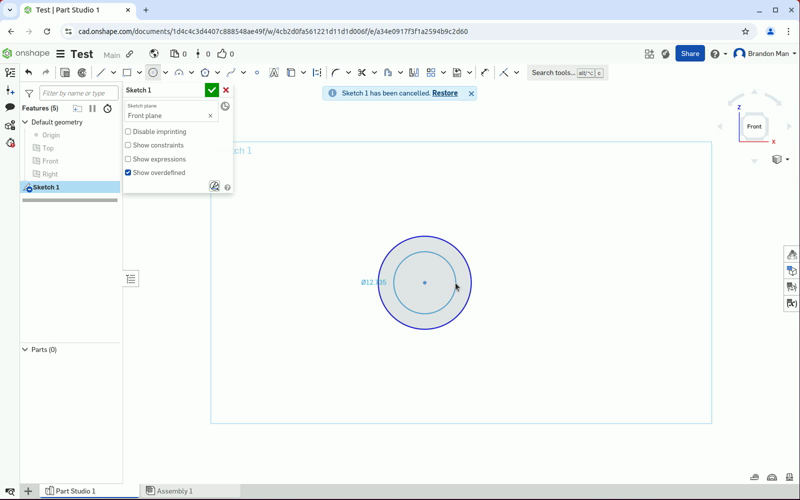
mouse_move(396, 311)
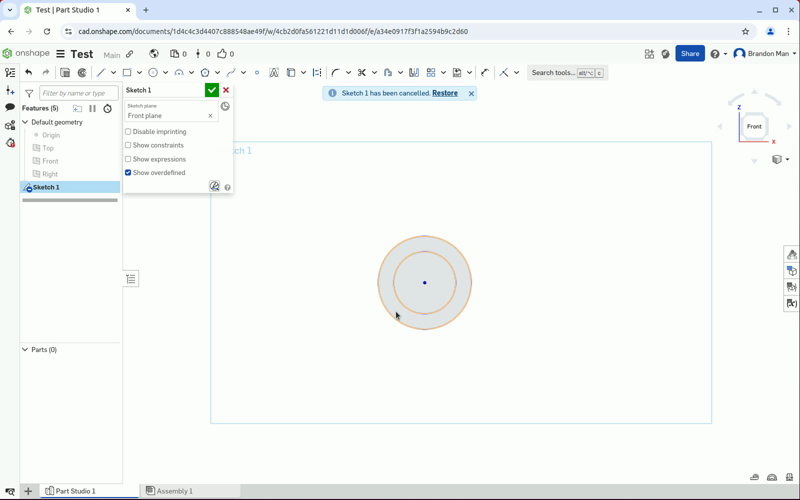
click(396, 311)
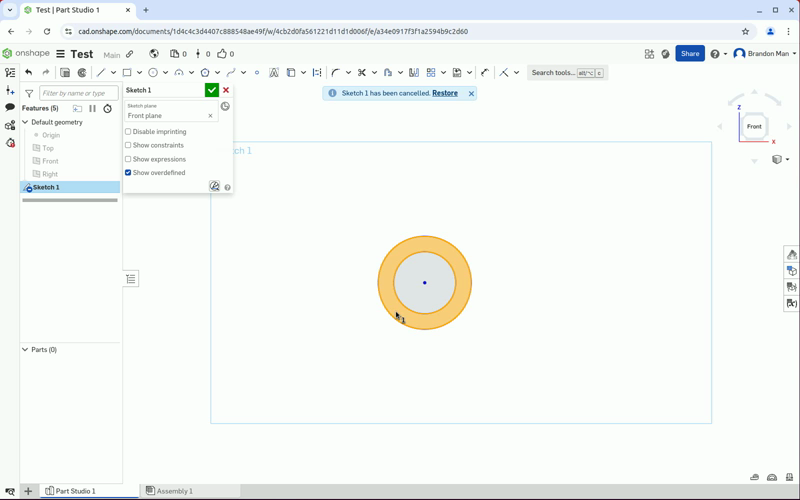
mouse_move(73, 352)
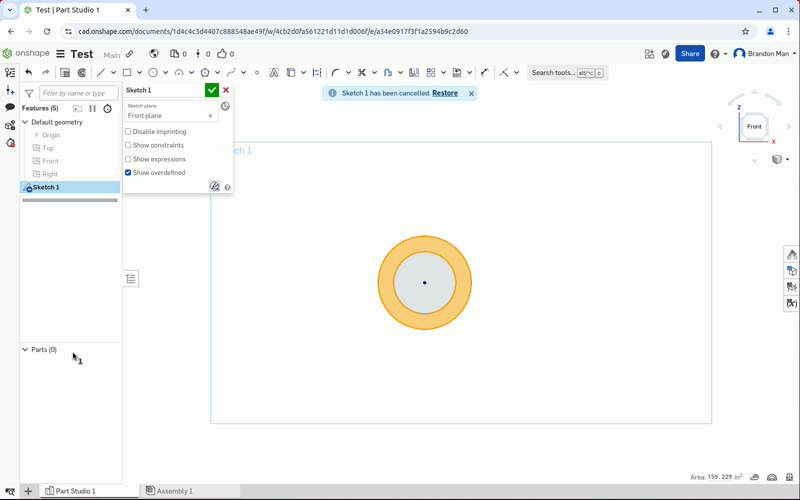
key(shift+y)
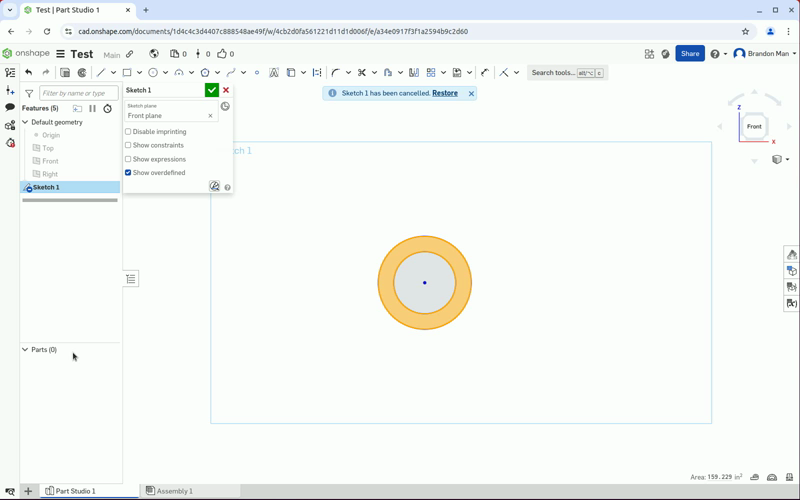
key(shift+e)
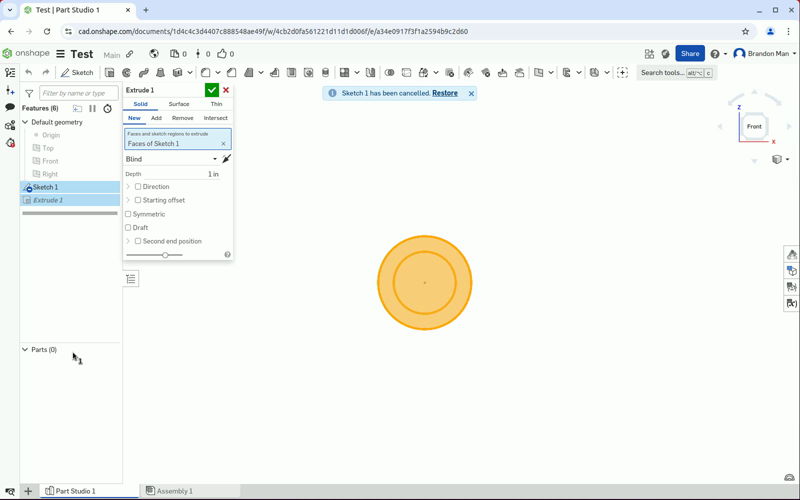
mouse_move(143, 106)
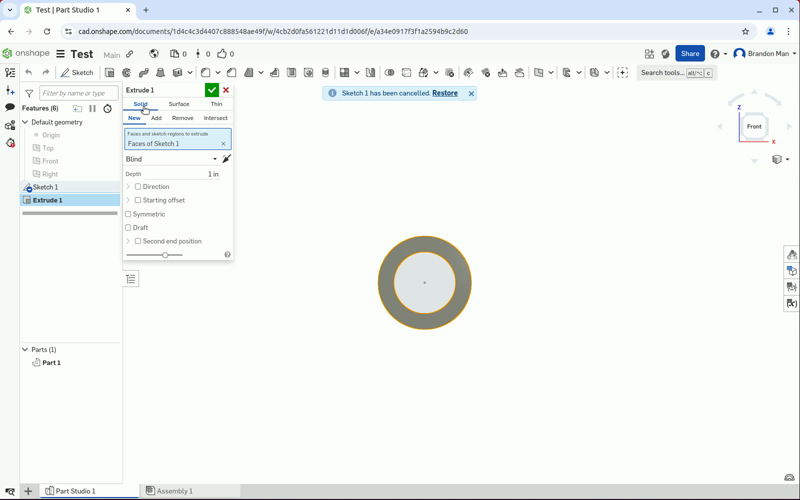
click(143, 106)
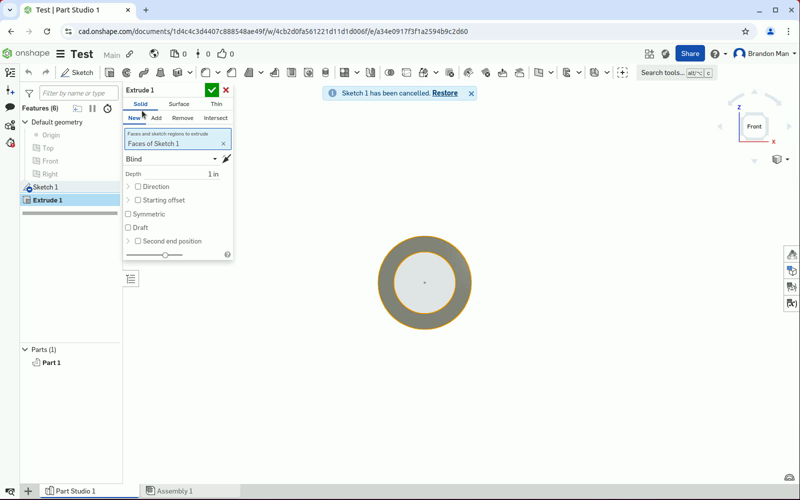
mouse_move(137, 120)
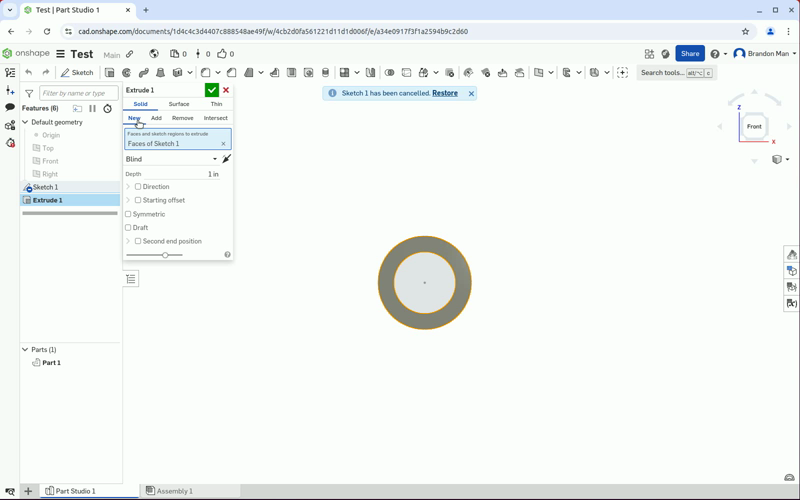
click(137, 120)
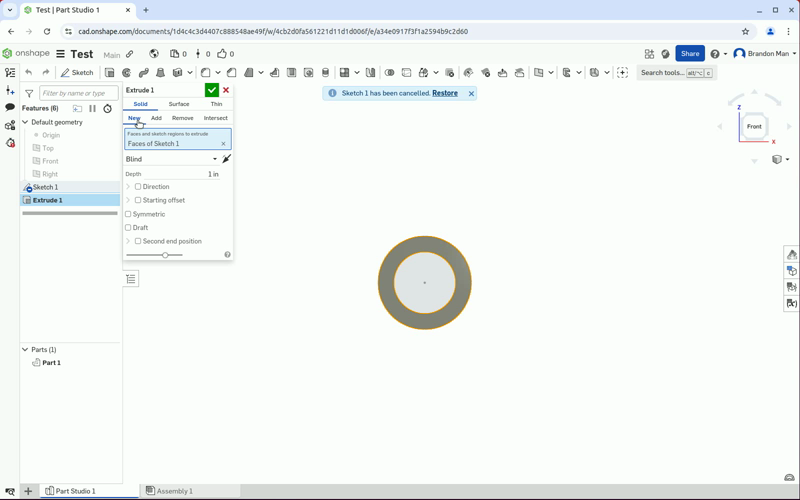
key(tab, 4)
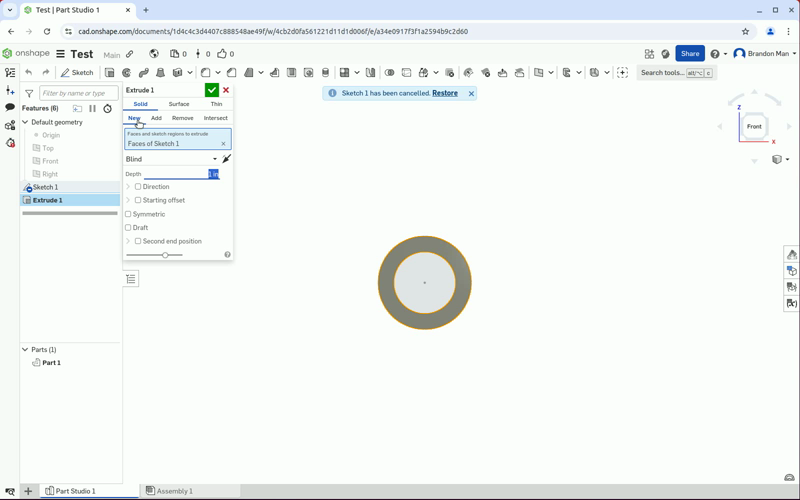
text(6.499)
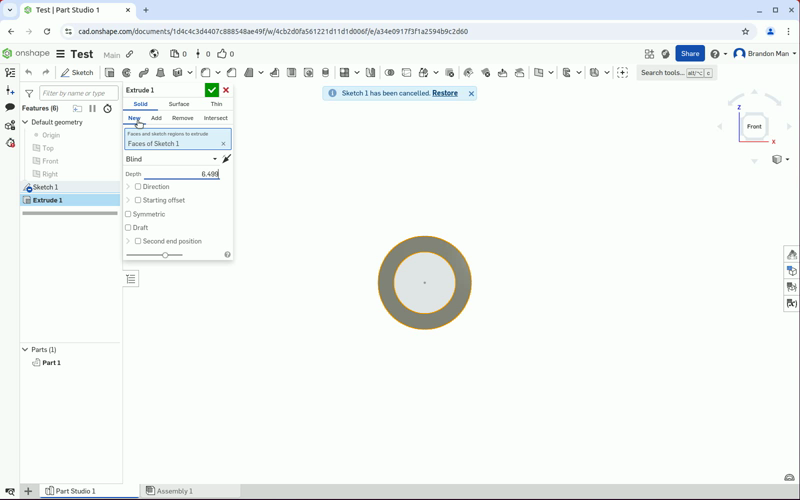
key(enter)
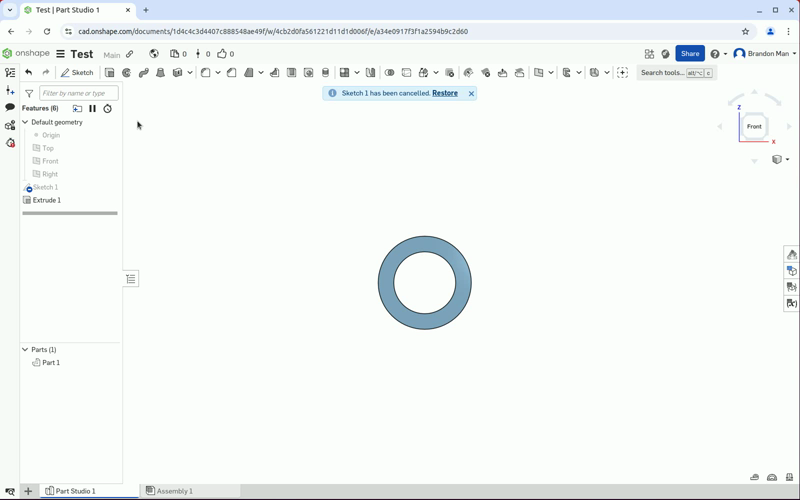
key(shift+h)
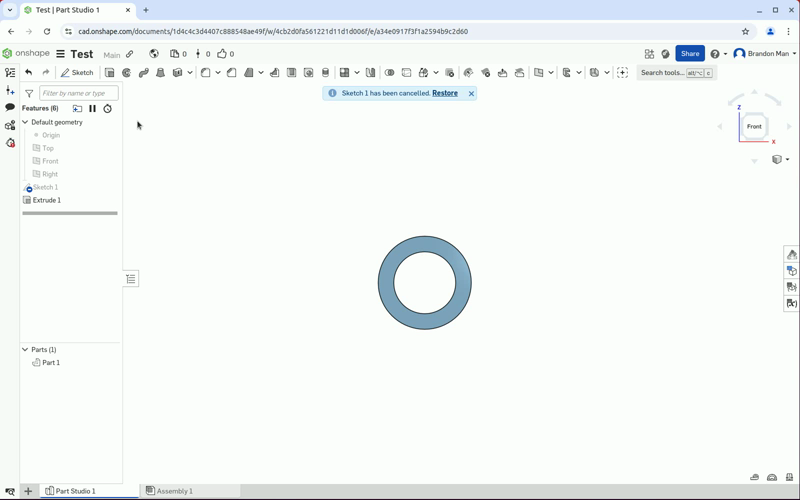
key(shift+h)
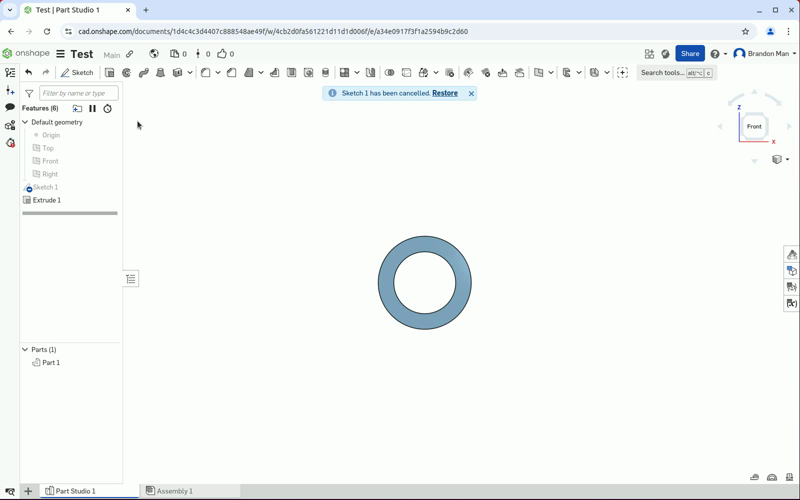
mouse_move(73, 189)
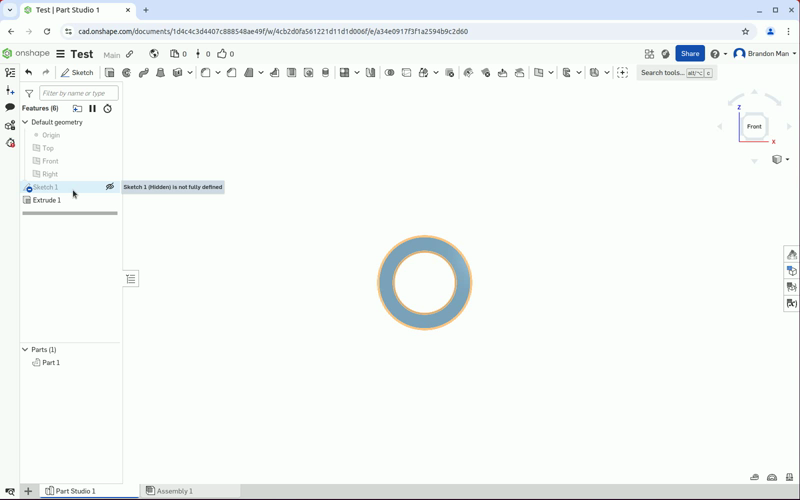
click(73, 189)
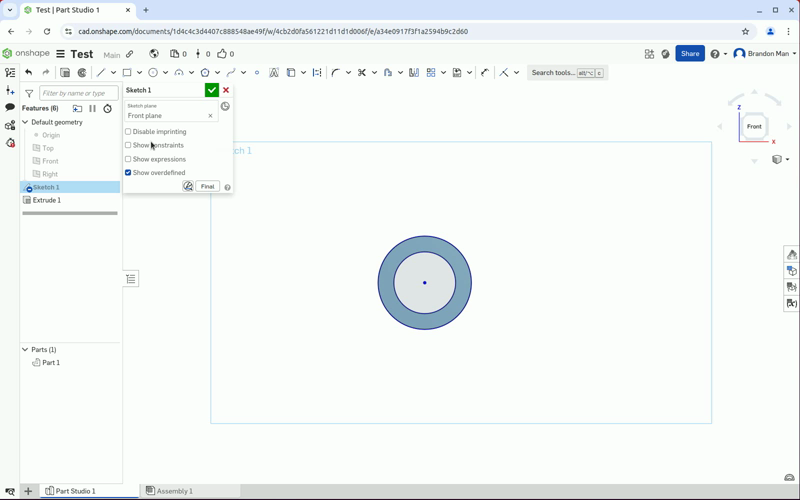
mouse_move(229, 92)
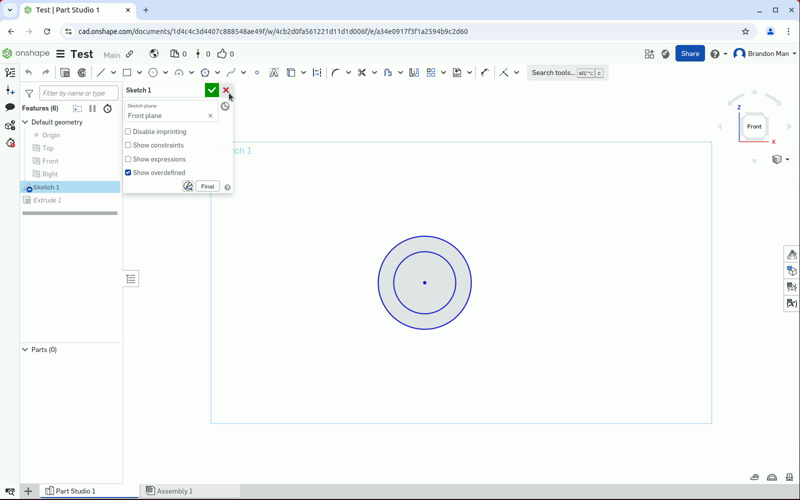
click(229, 92)
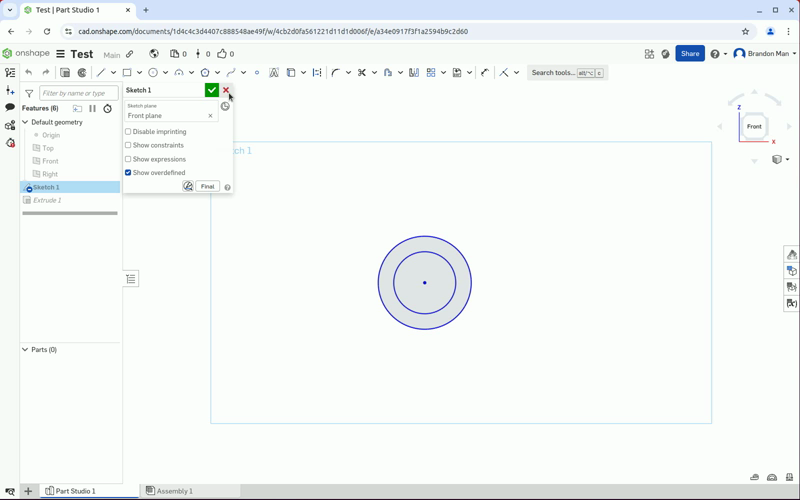
key(shift+s)
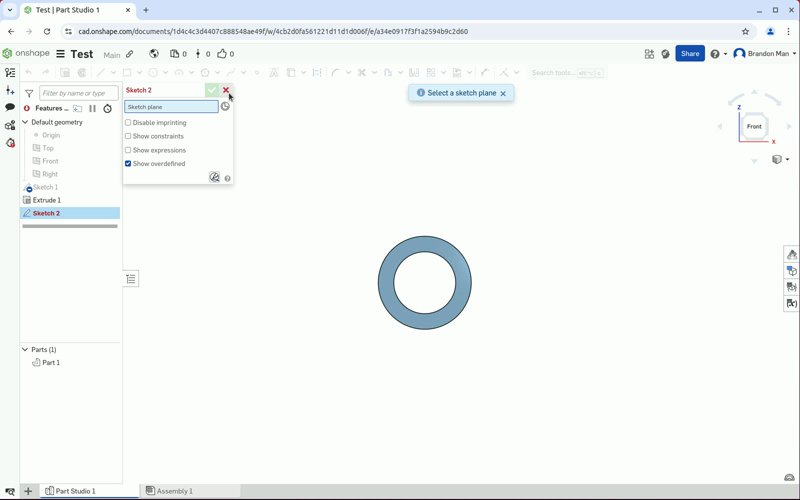
mouse_move(73, 163)
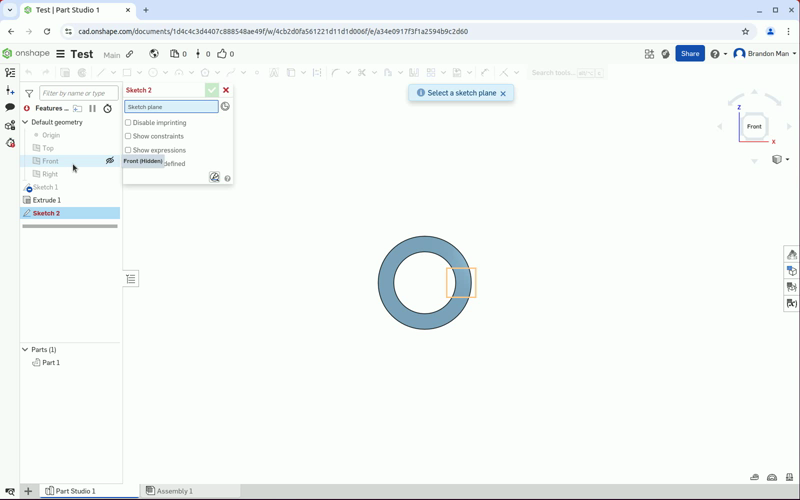
click(73, 163)
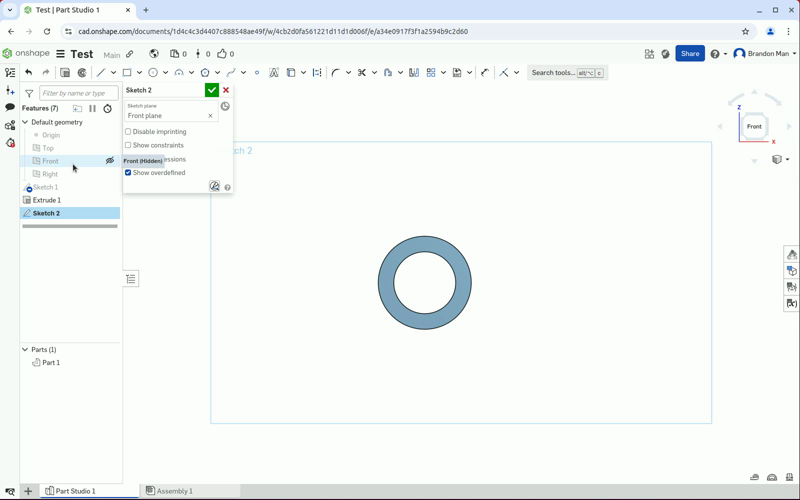
mouse_move(73, 352)
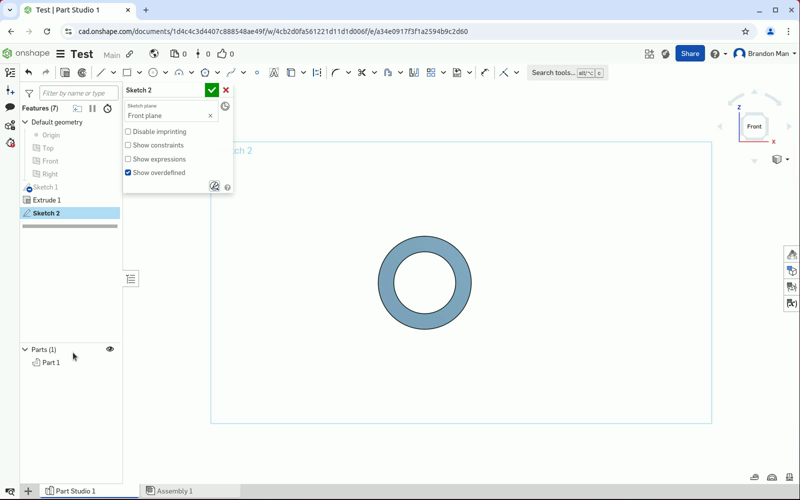
key(y)
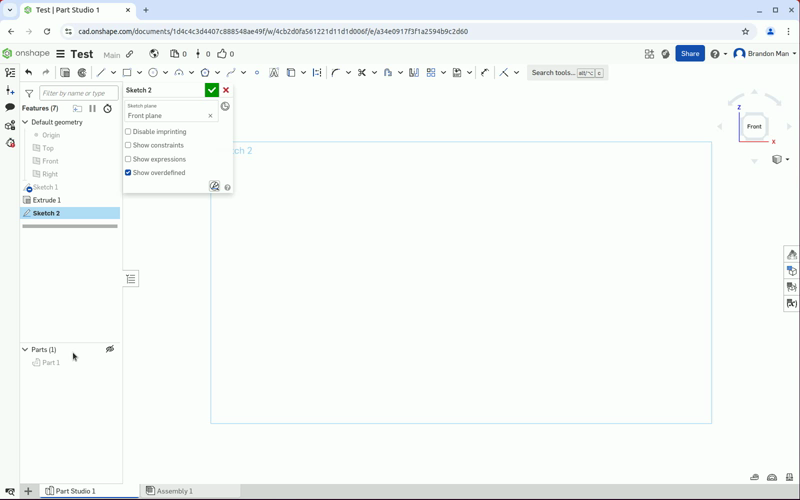
key(c)
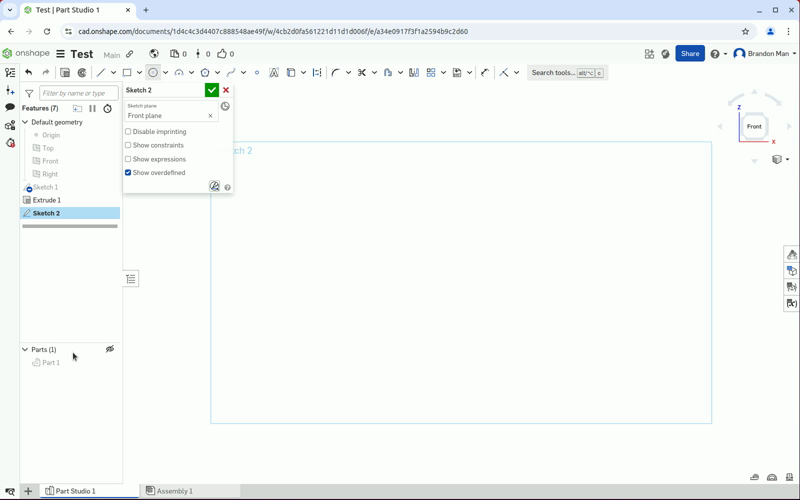
key_down(shift)
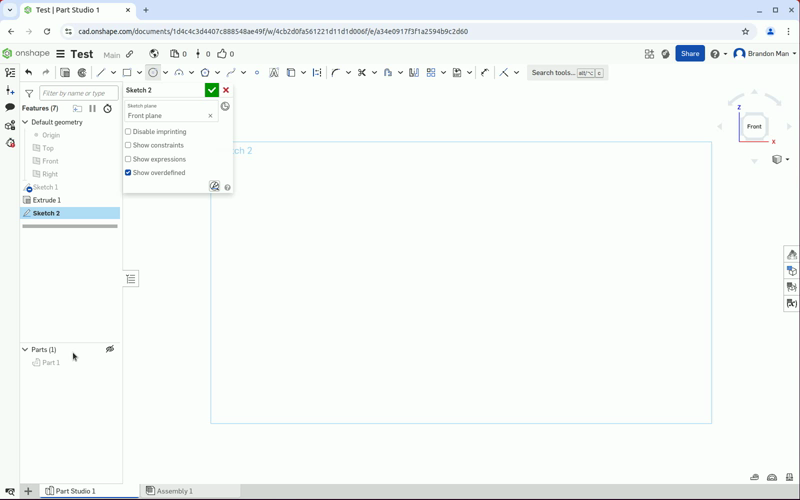
mouse_move(542, 282)
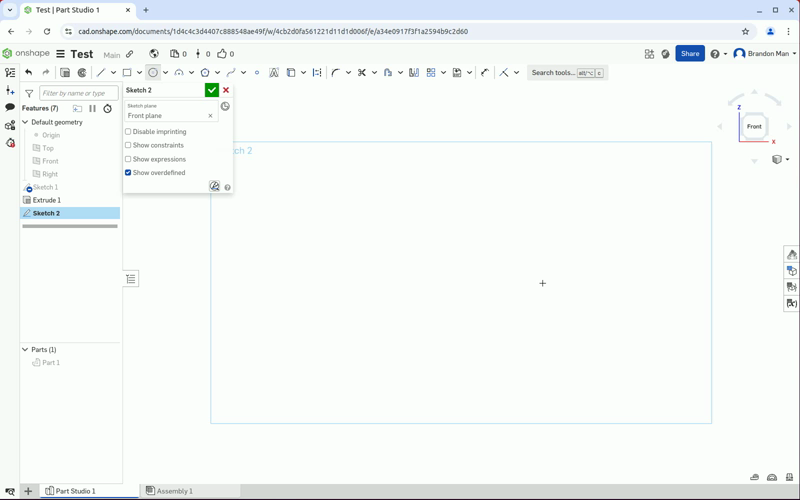
click(542, 282)
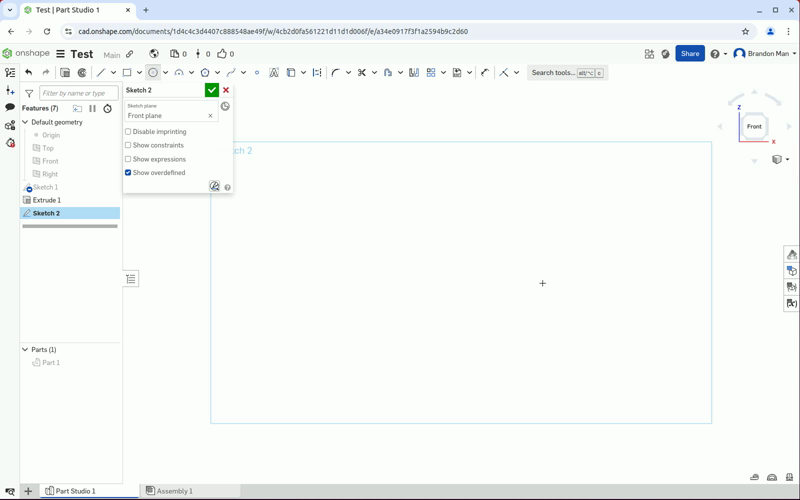
key_up(shift)
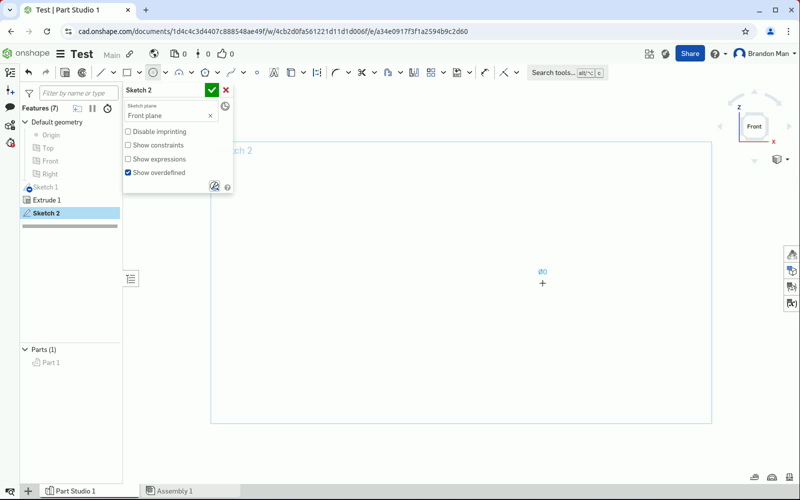
mouse_move(574, 282)
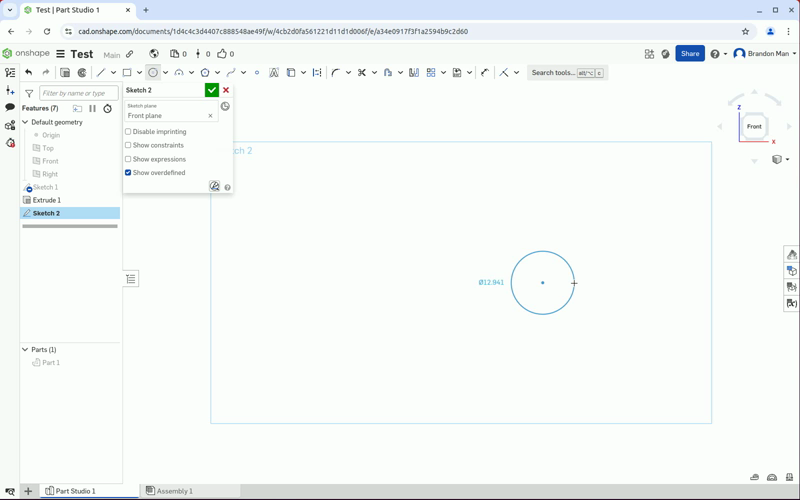
click(574, 282)
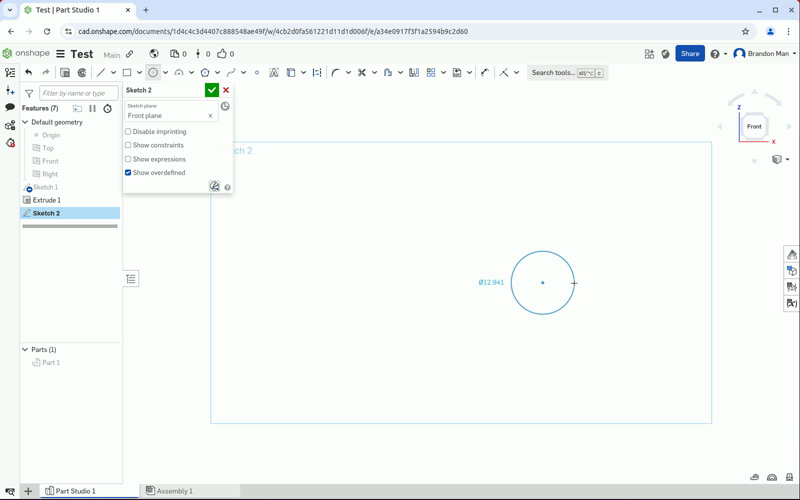
key(esc)
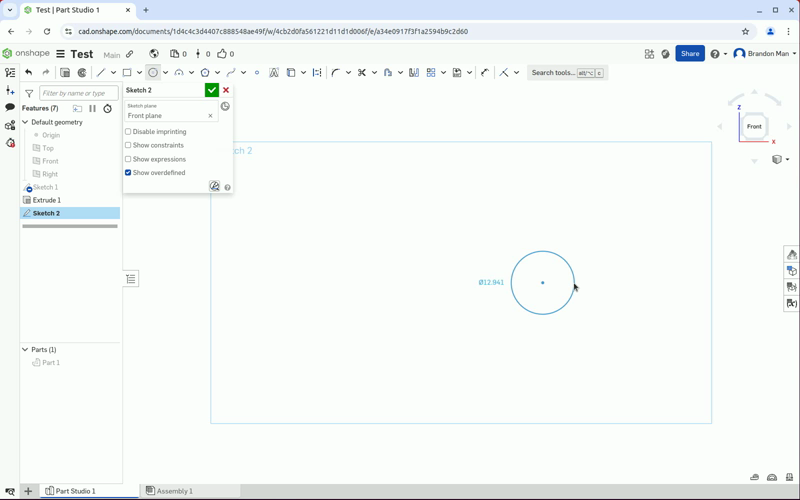
mouse_move(542, 266)
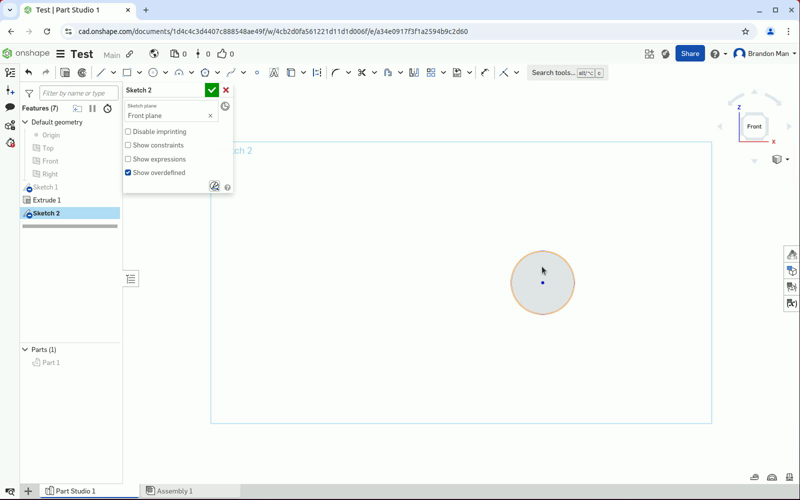
click(542, 266)
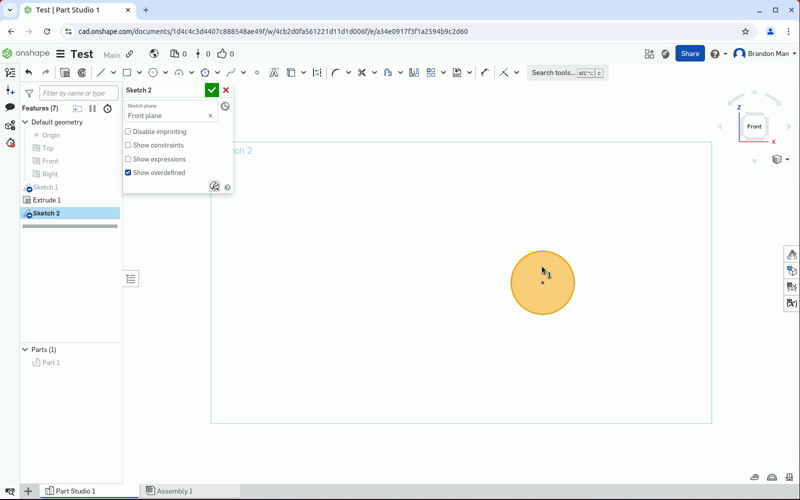
mouse_move(73, 352)
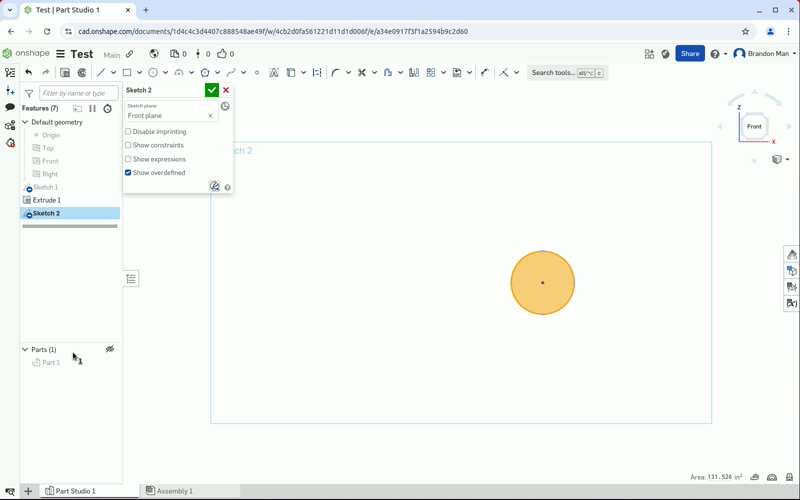
key(shift+y)
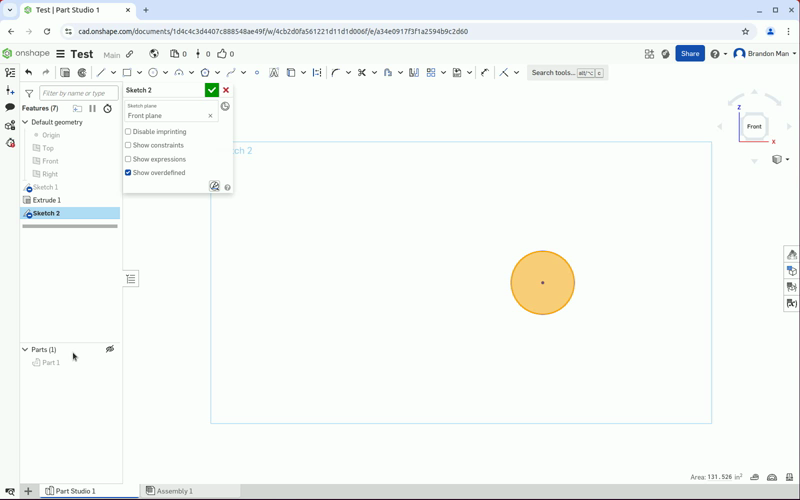
key(shift+e)
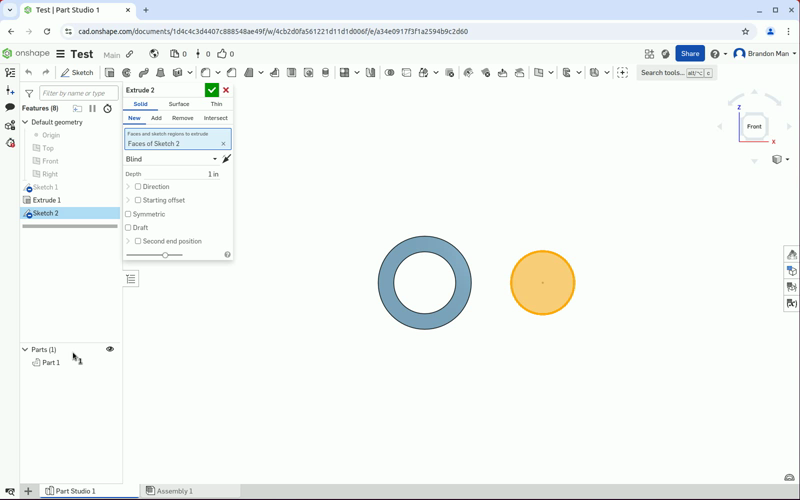
mouse_move(143, 106)
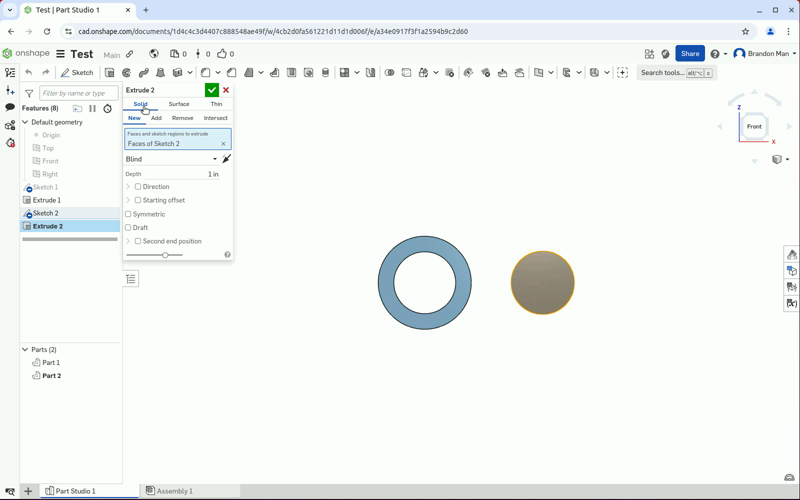
click(143, 106)
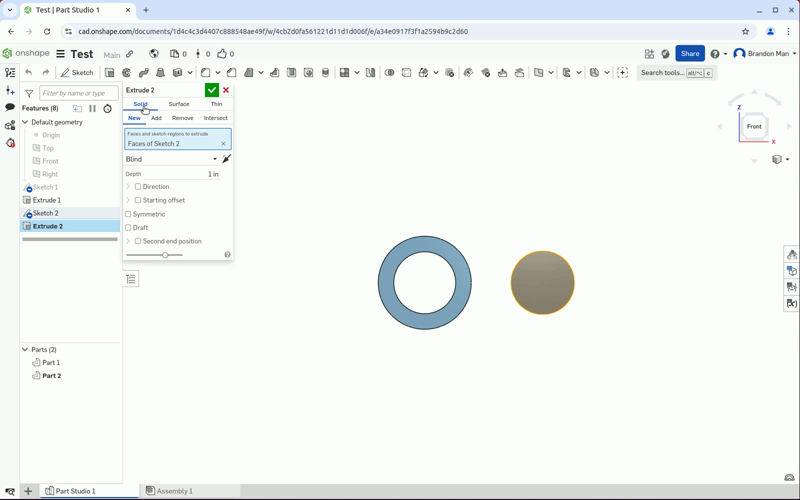
mouse_move(137, 120)
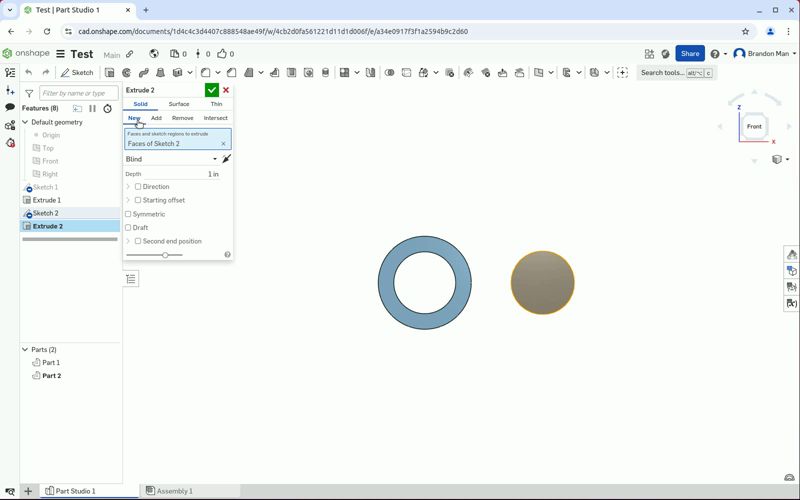
click(137, 120)
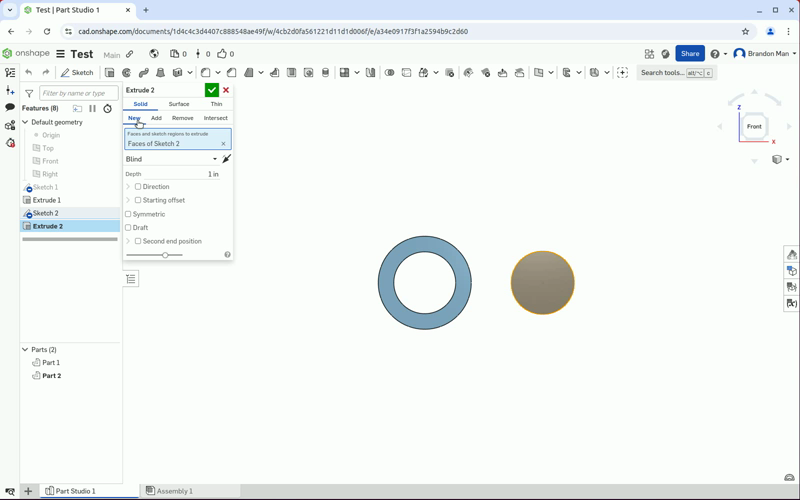
key(tab, 4)
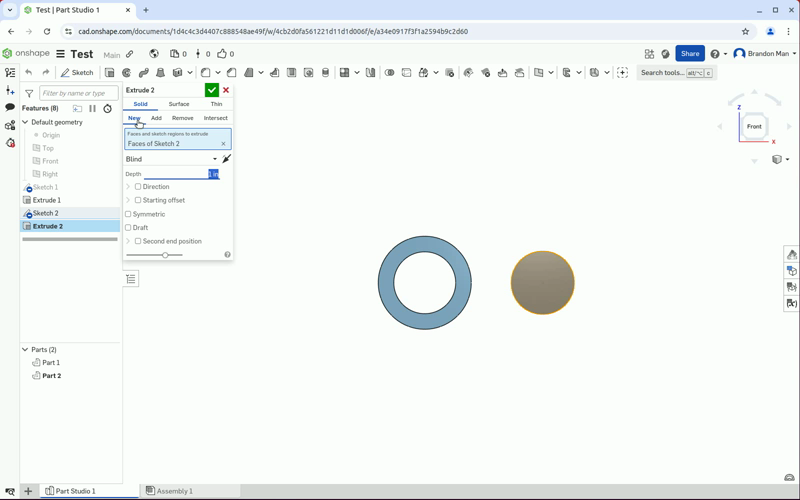
text(10.591)
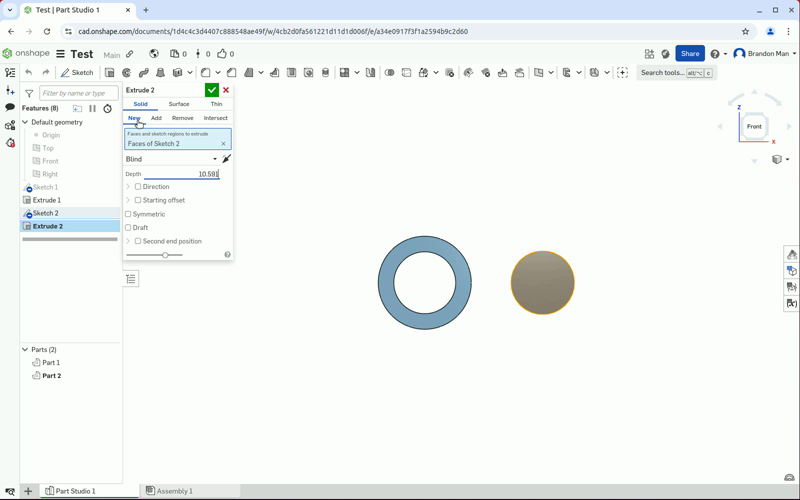
key(enter)
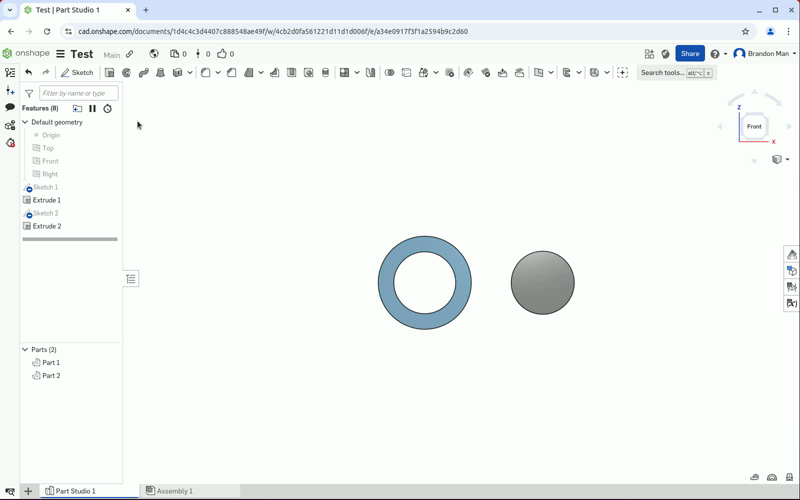
key(shift+h)
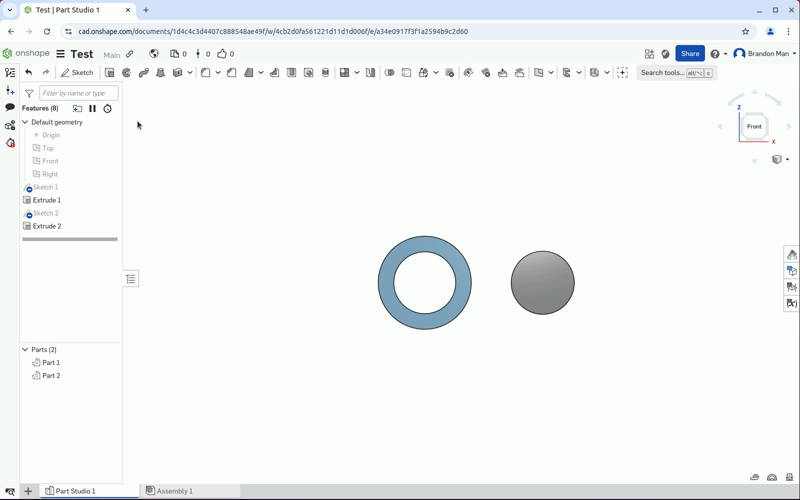
key(shift+h)
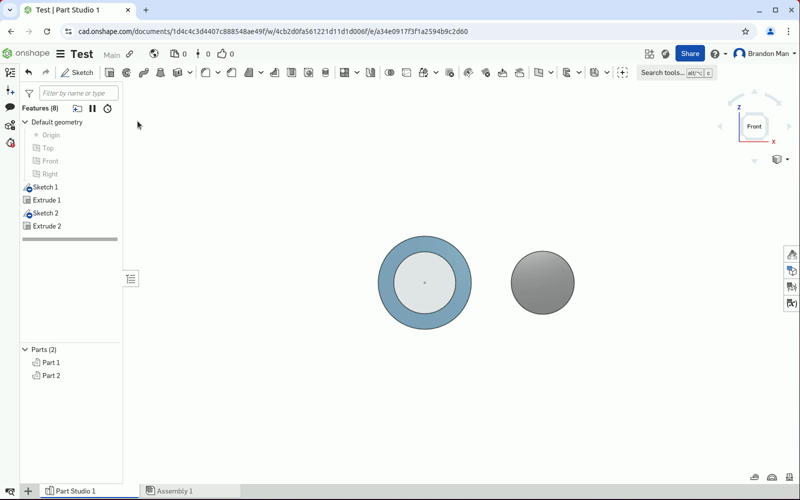
key(shift+7)
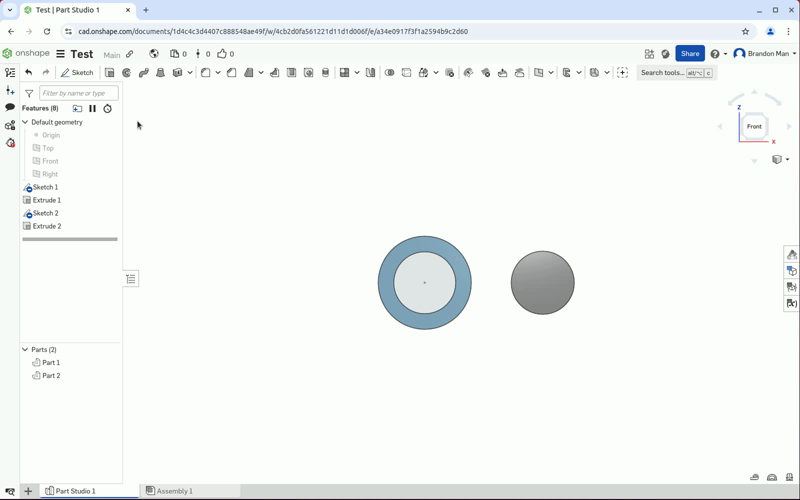
key(left, 2)
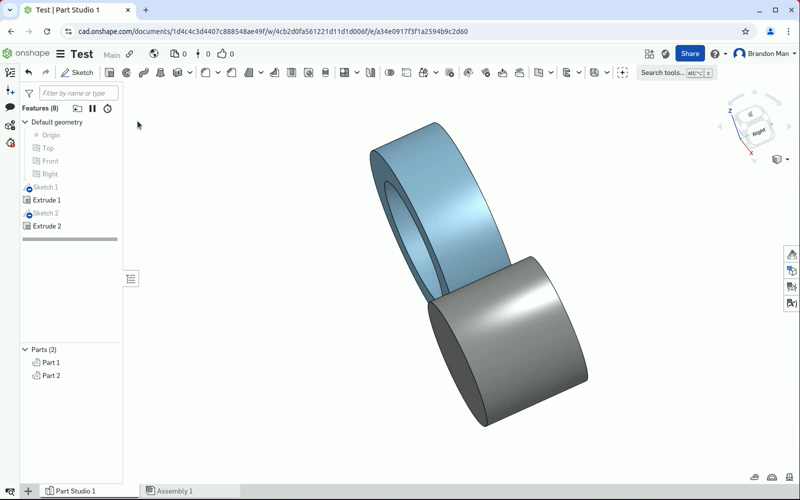
key(down, 2)
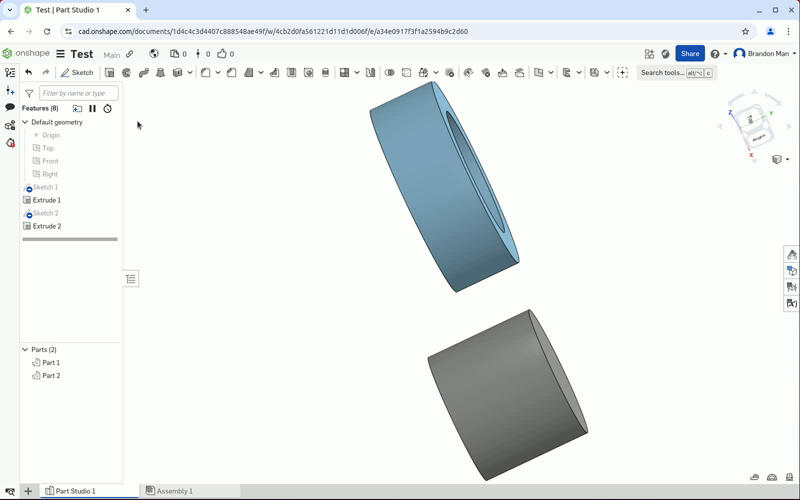
key(up, 2)
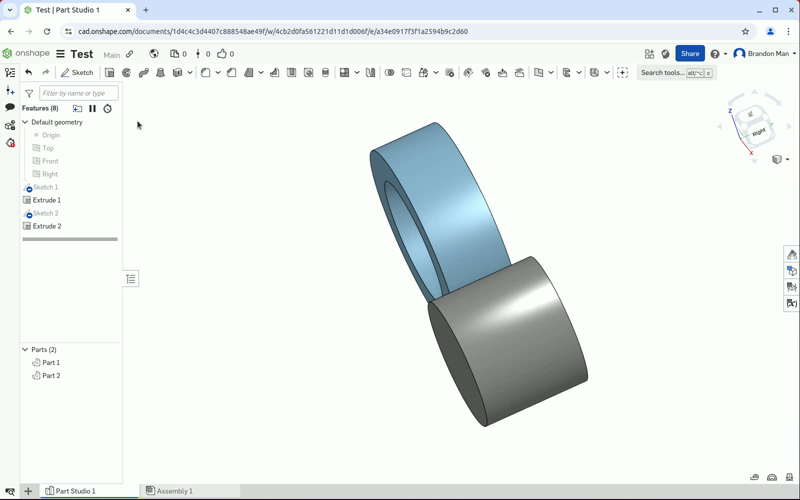
key(right, 2)
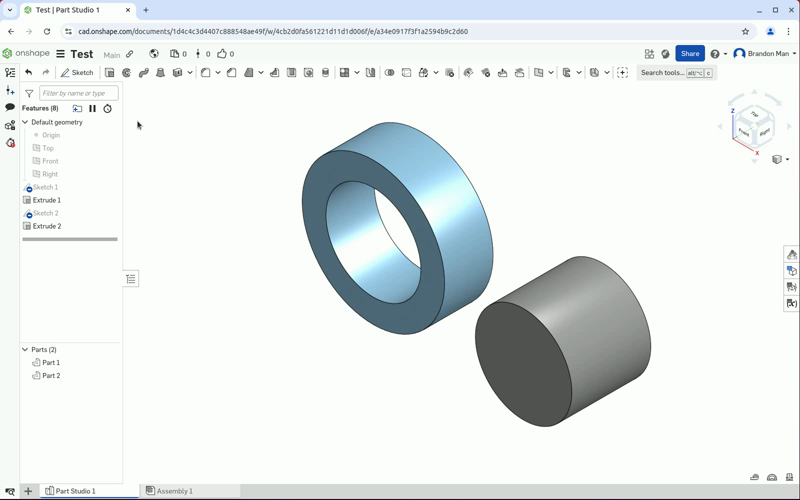
mouse_move(73, 189)
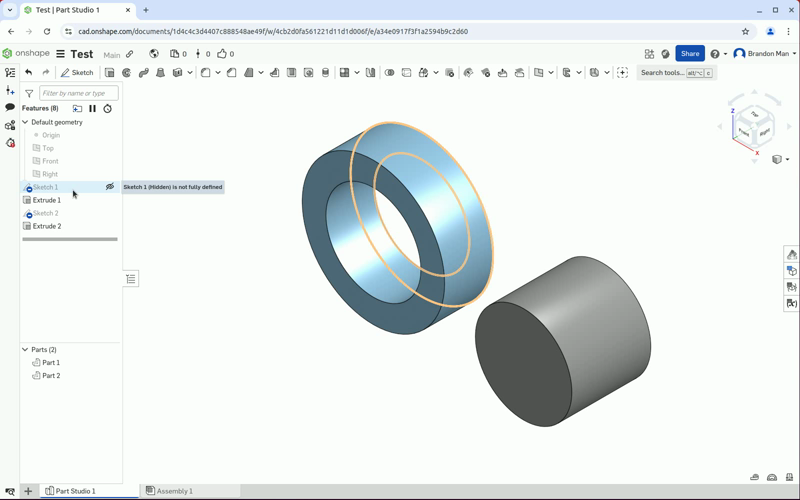
click(73, 189)